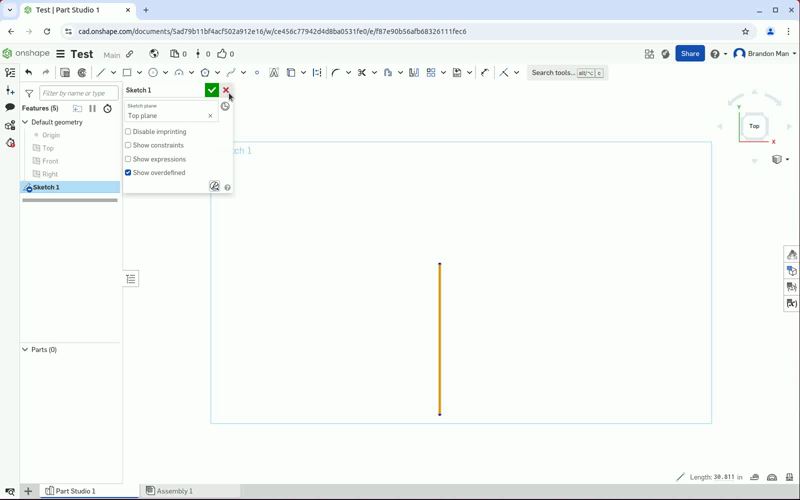
key(shift+h)
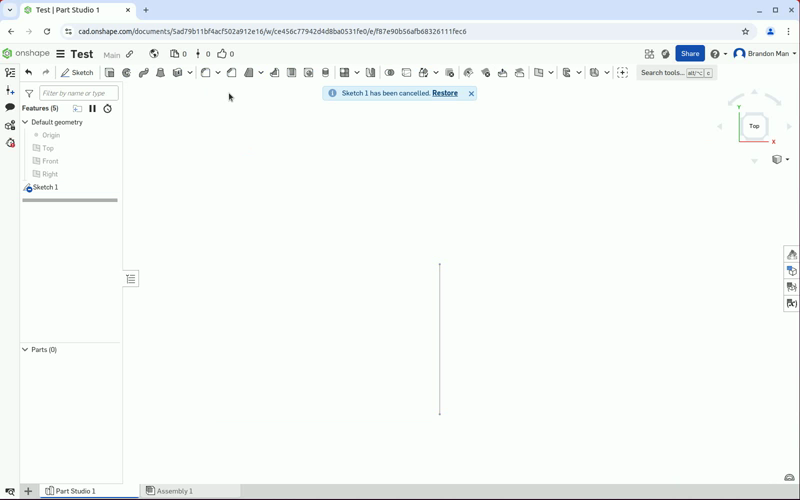
key(shift+s)
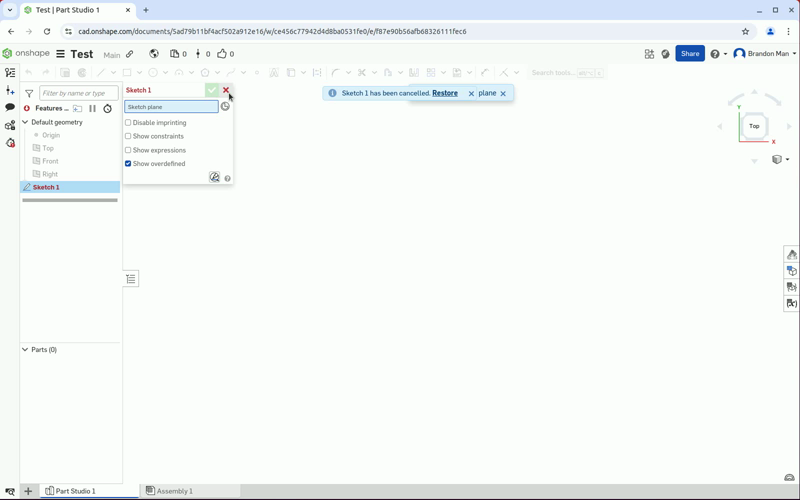
mouse_move(73, 150)
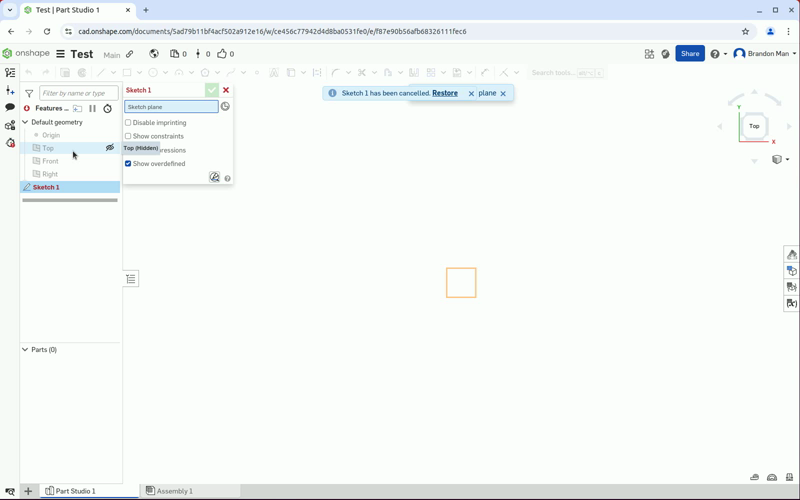
click(73, 150)
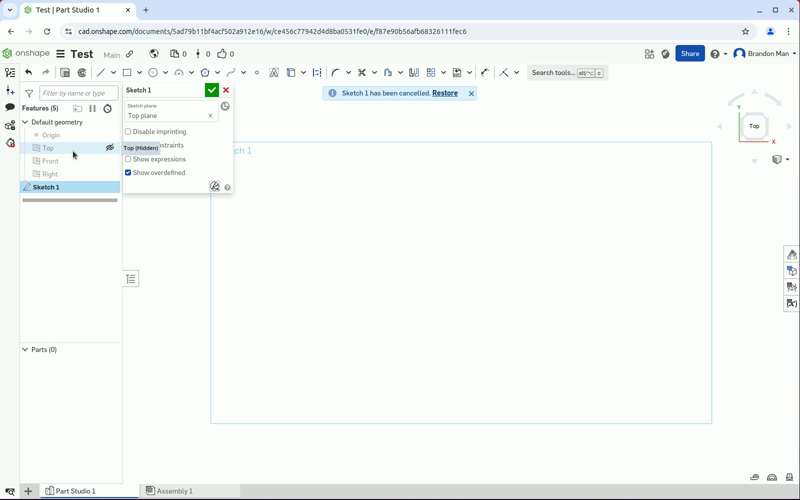
mouse_move(73, 352)
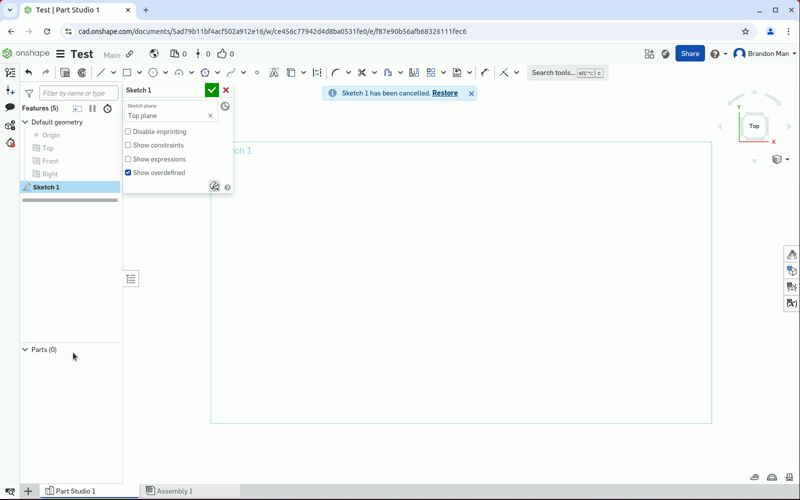
key(y)
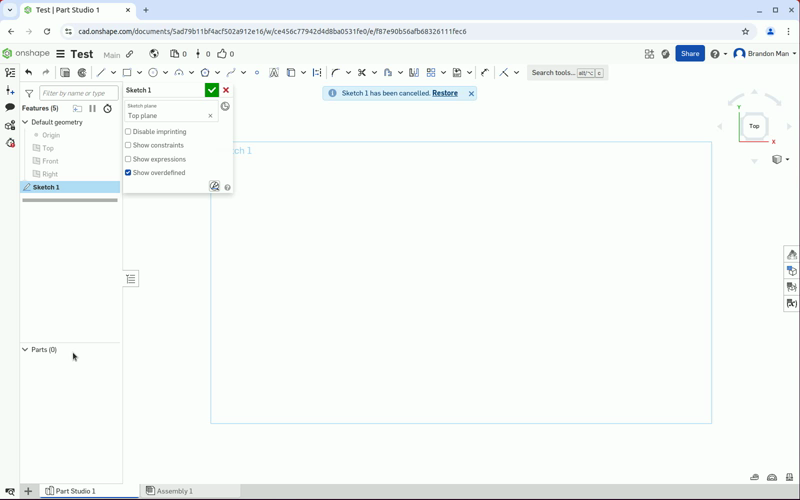
key(c)
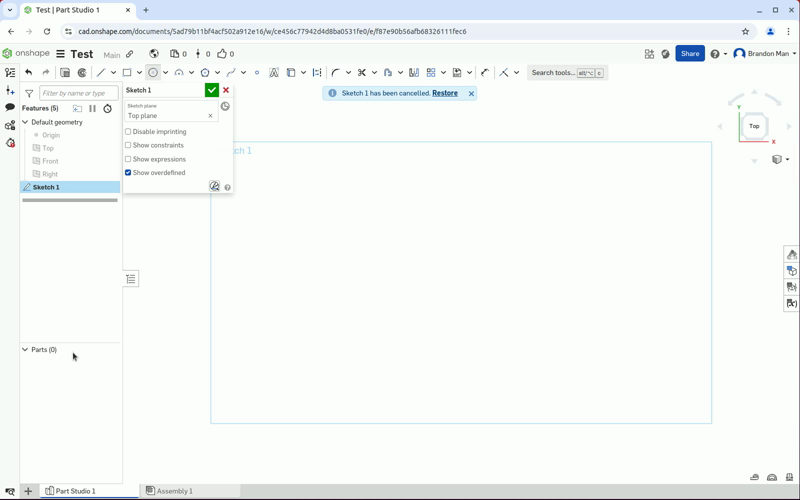
key_down(shift)
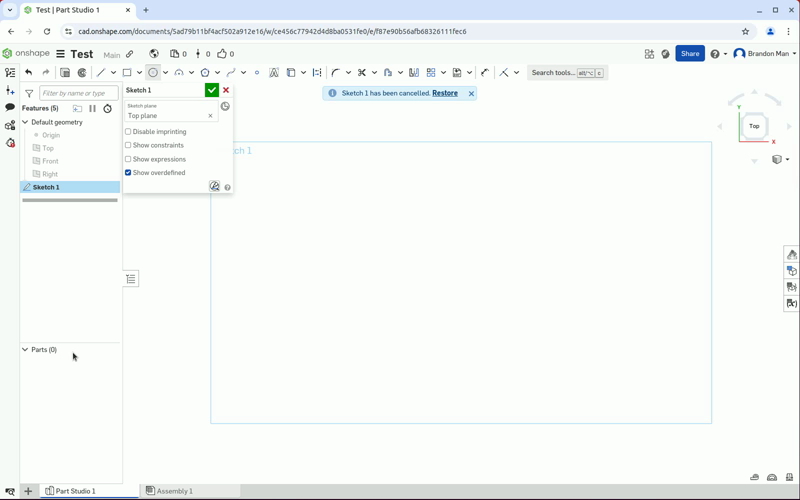
mouse_move(461, 282)
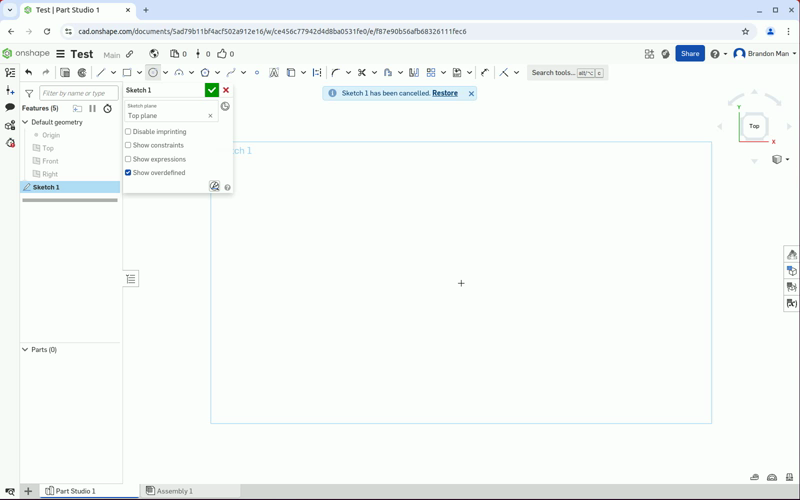
click(461, 282)
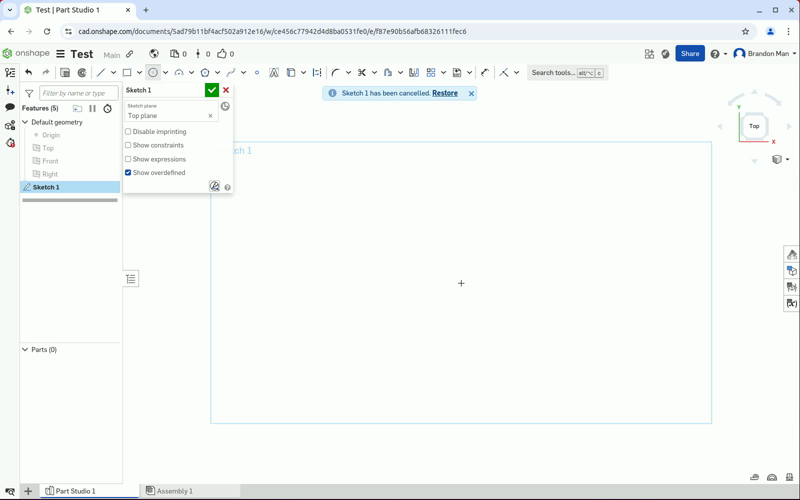
key_up(shift)
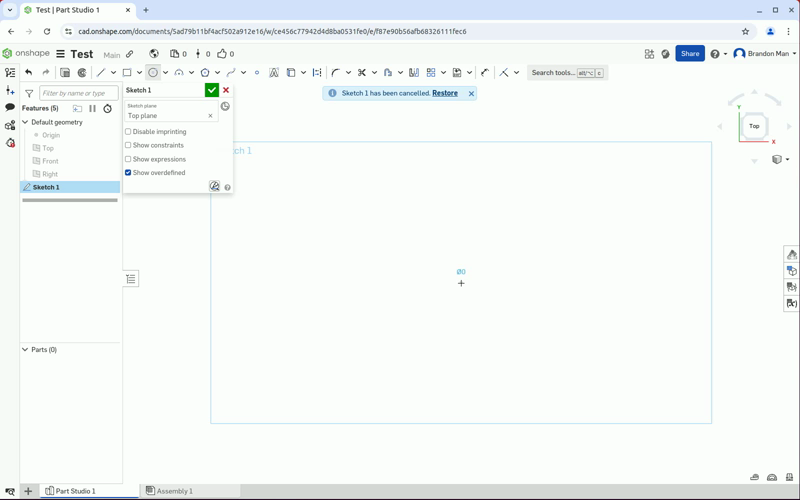
mouse_move(507, 282)
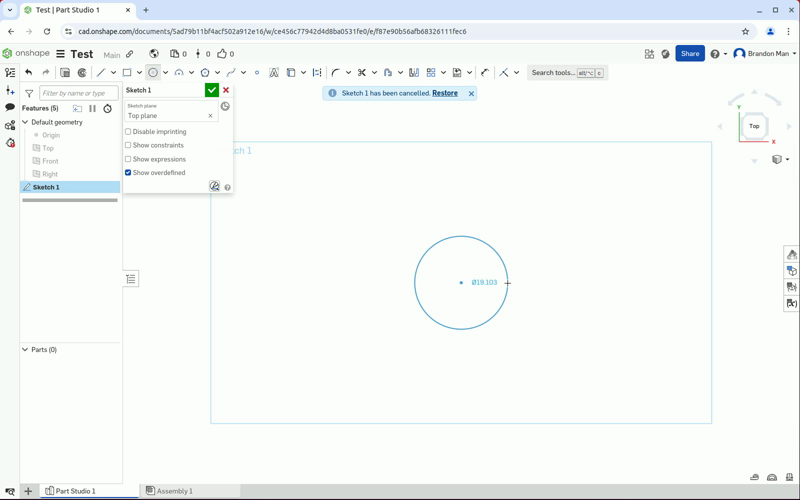
click(507, 282)
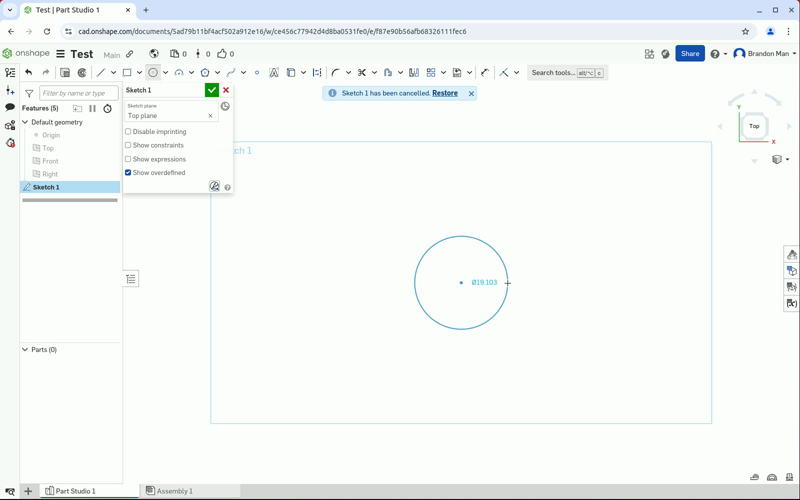
key(esc)
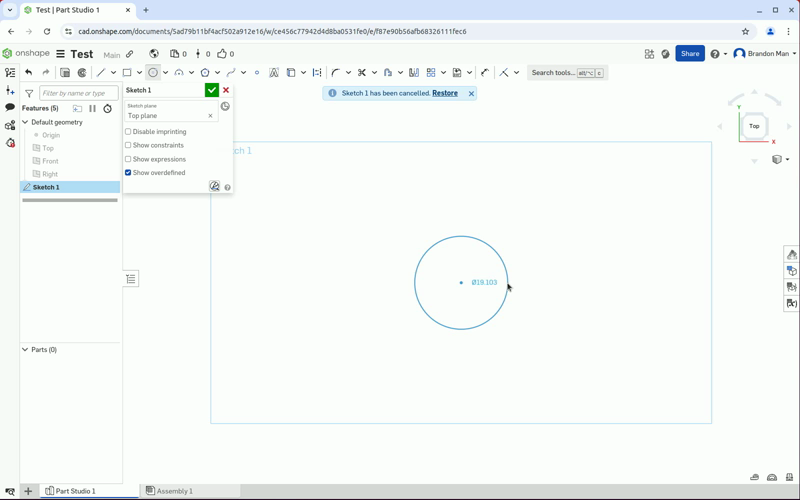
mouse_move(460, 316)
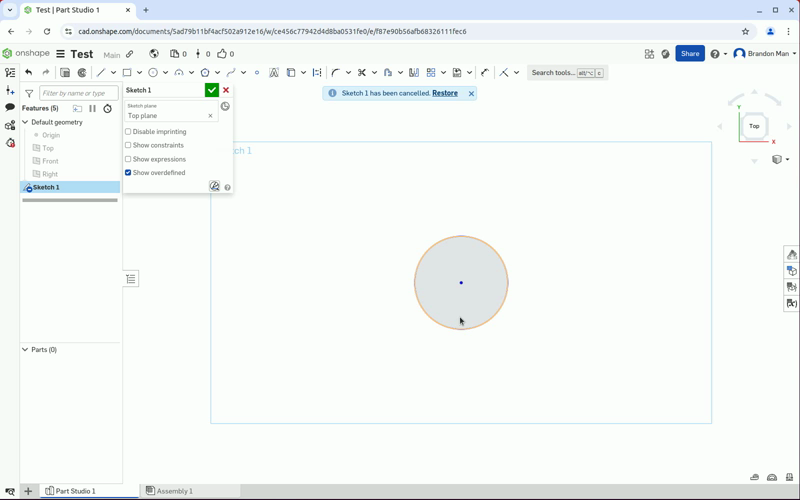
click(460, 316)
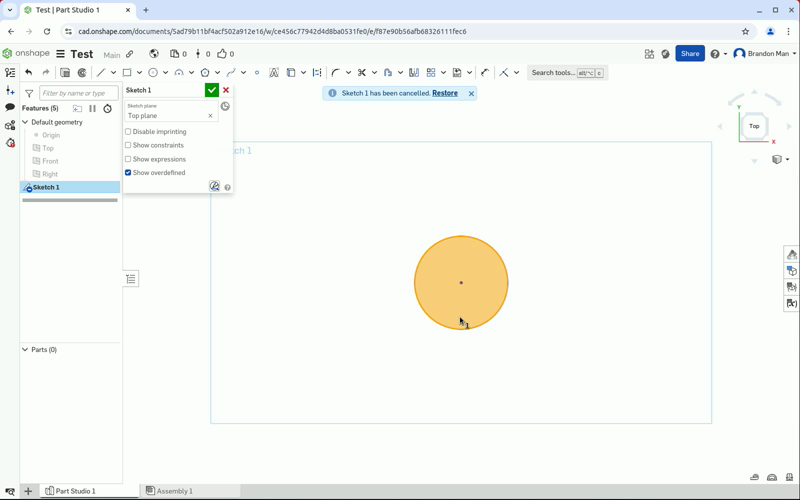
mouse_move(73, 352)
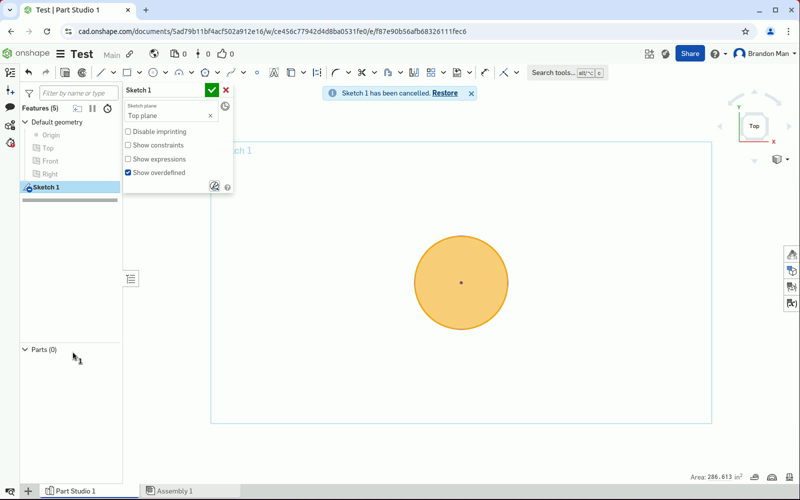
key(shift+y)
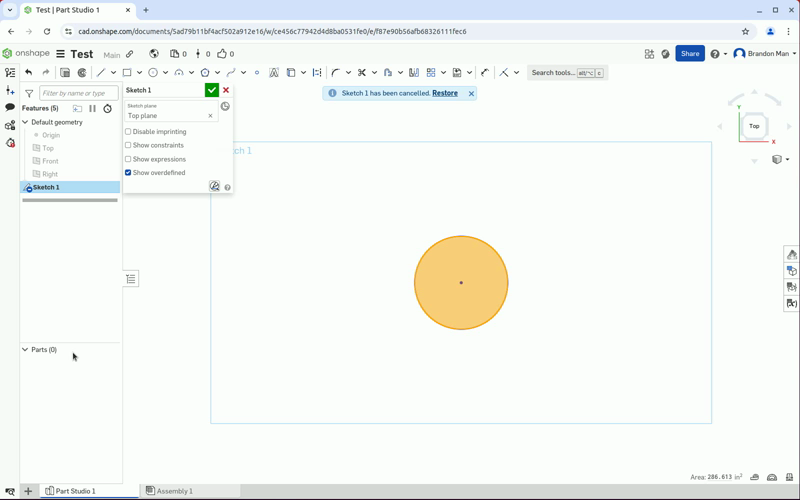
key(shift+e)
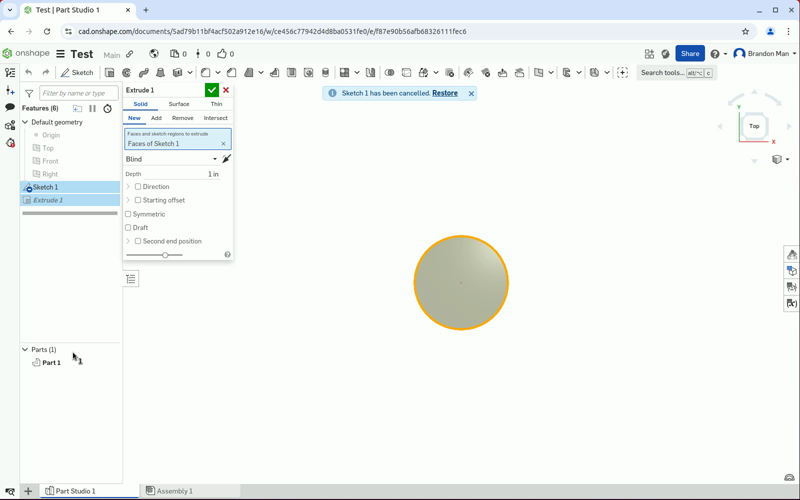
mouse_move(143, 106)
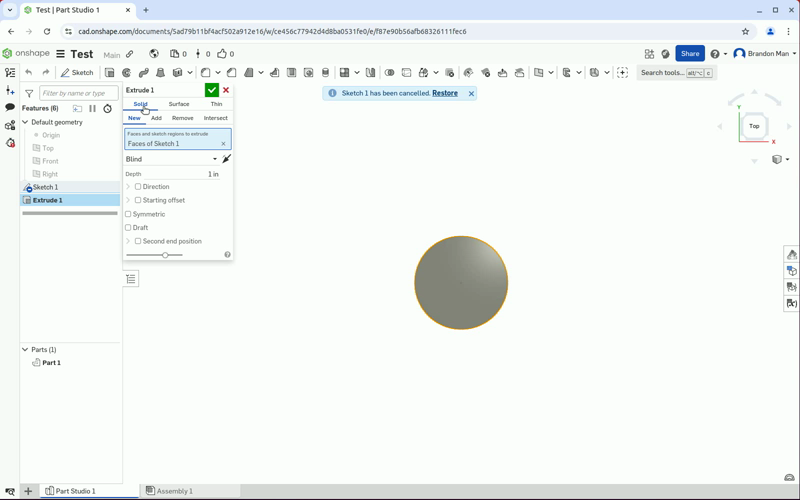
click(143, 106)
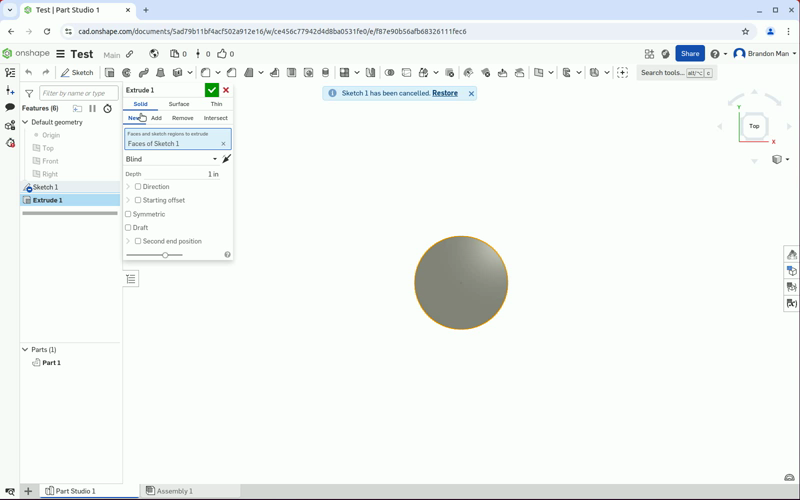
mouse_move(137, 120)
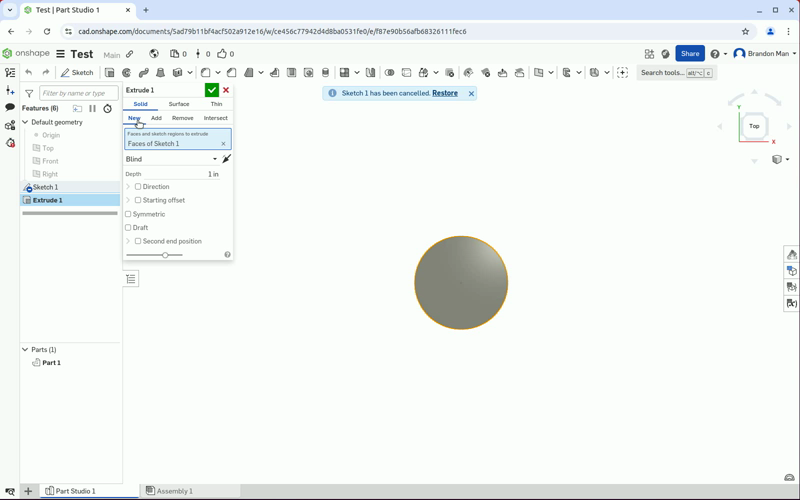
click(137, 120)
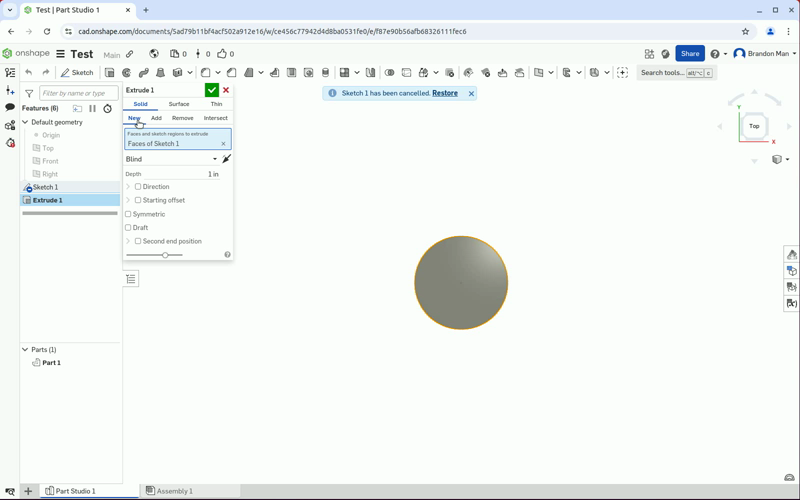
key(tab, 4)
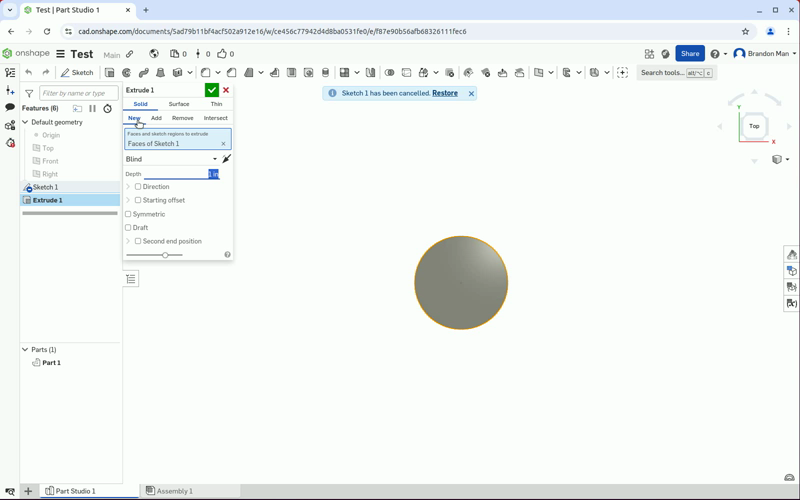
text(13.721)
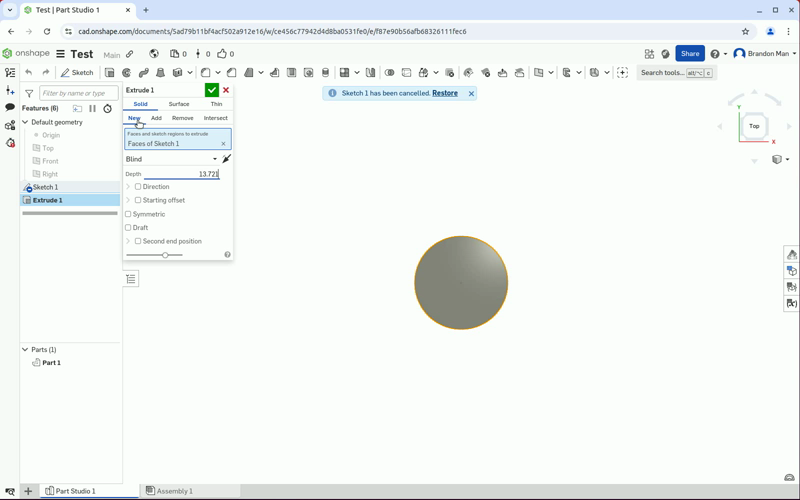
key(enter)
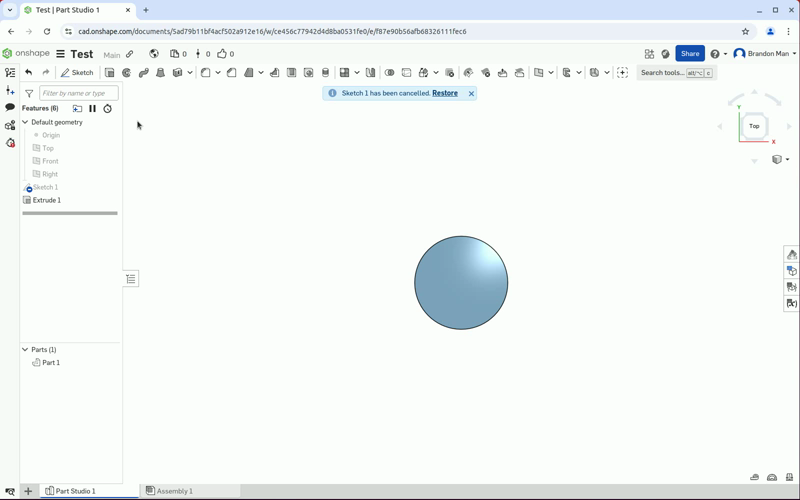
key(shift+h)
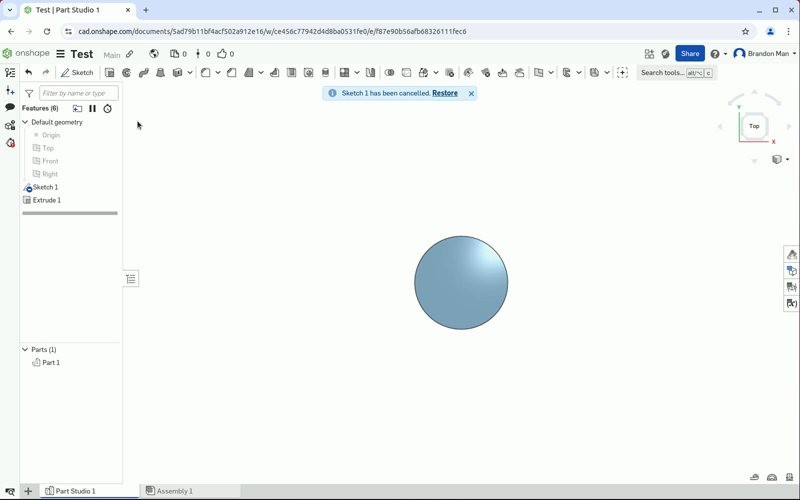
key(shift+h)
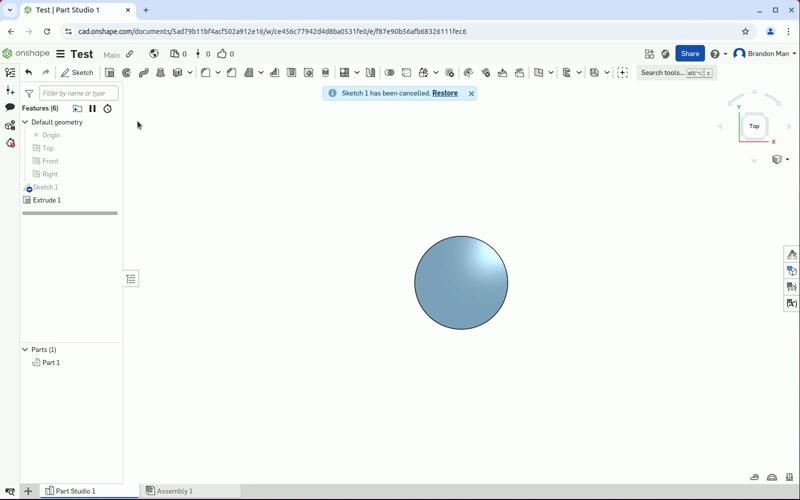
mouse_move(73, 189)
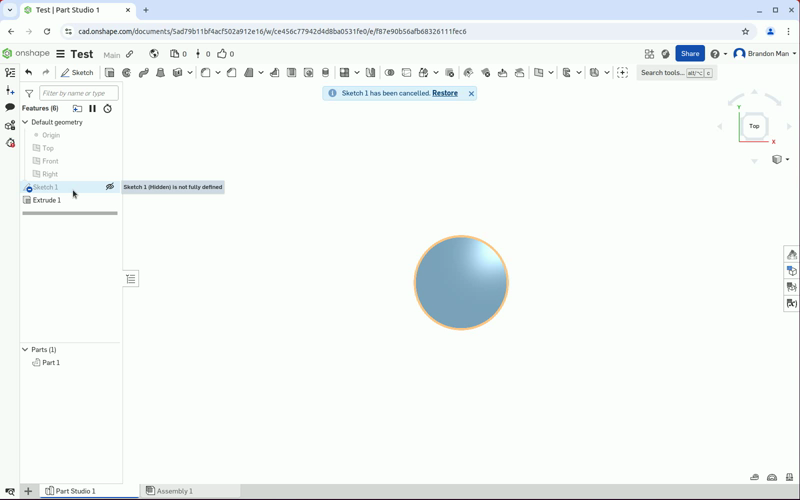
click(73, 189)
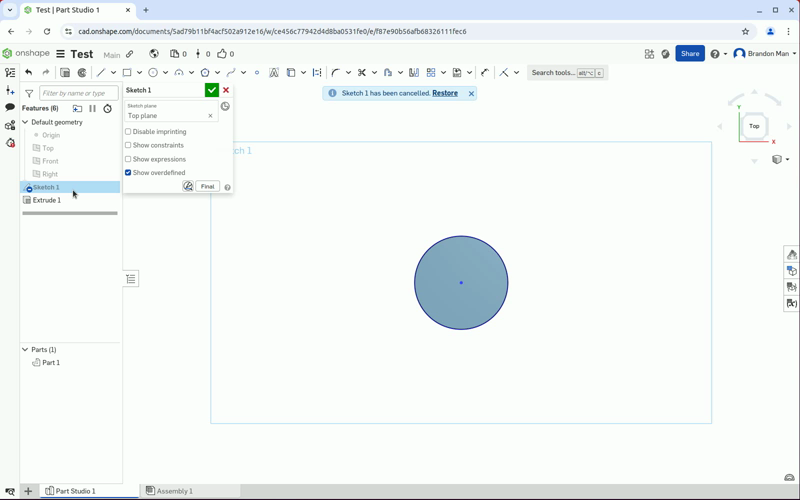
mouse_move(229, 92)
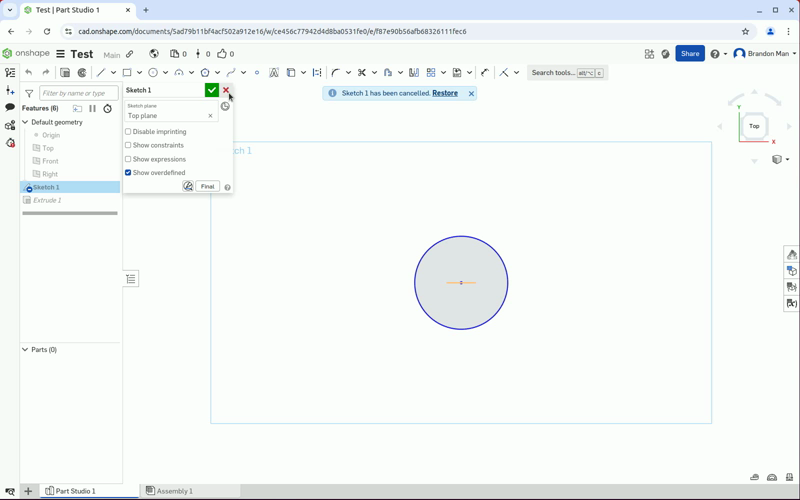
click(229, 92)
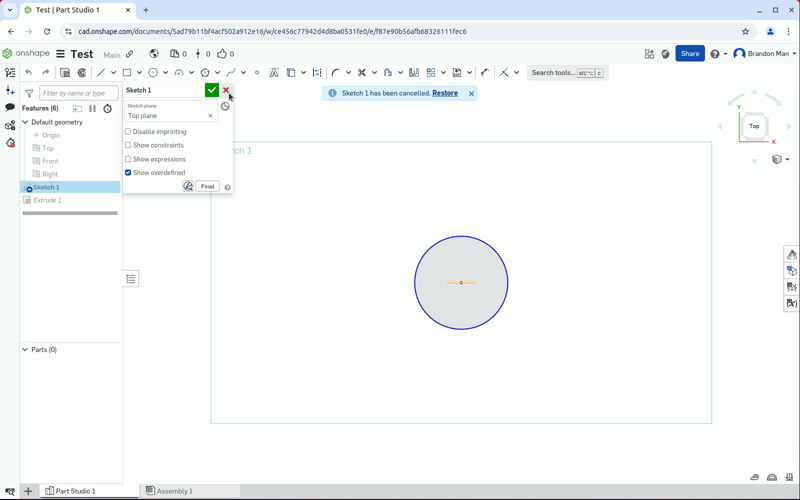
key(shift+s)
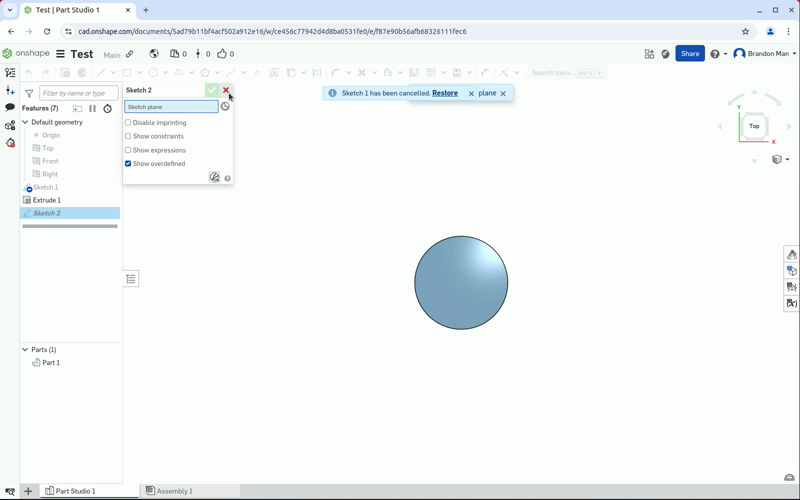
mouse_move(73, 150)
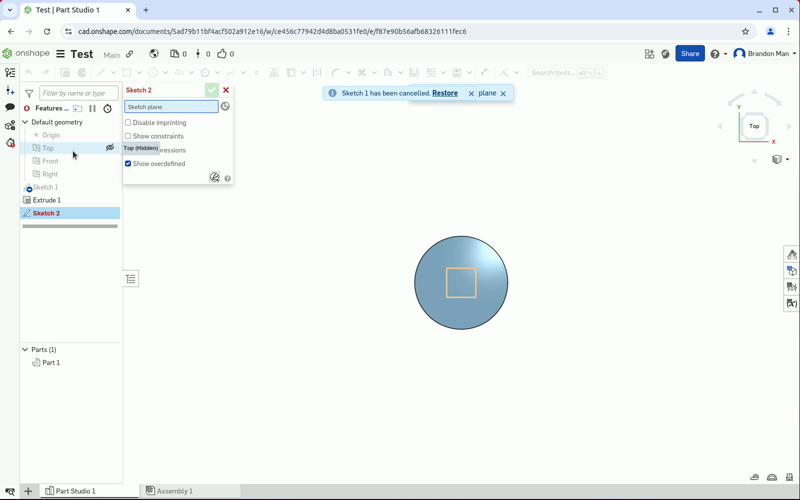
click(73, 150)
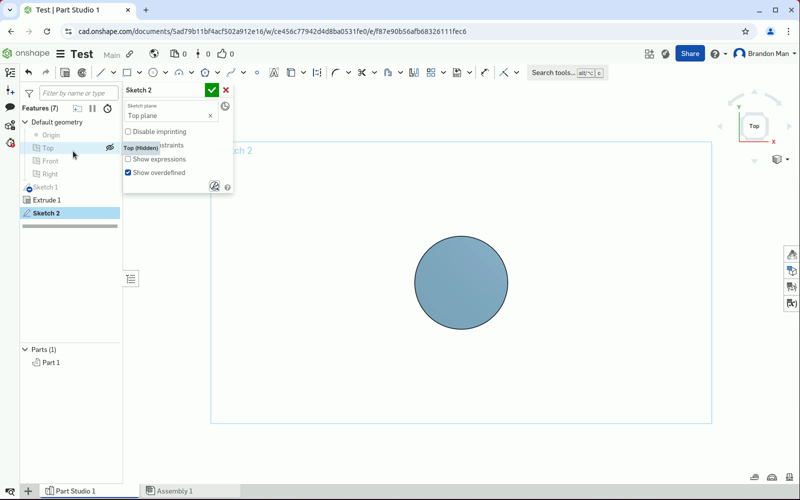
mouse_move(73, 352)
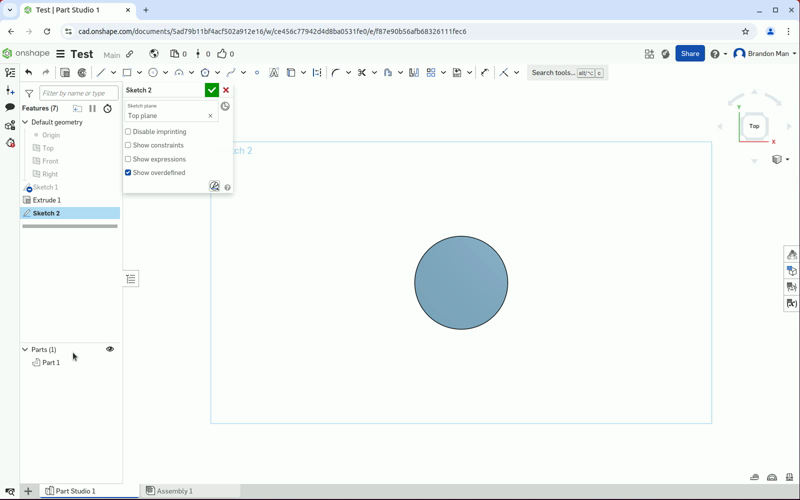
key(y)
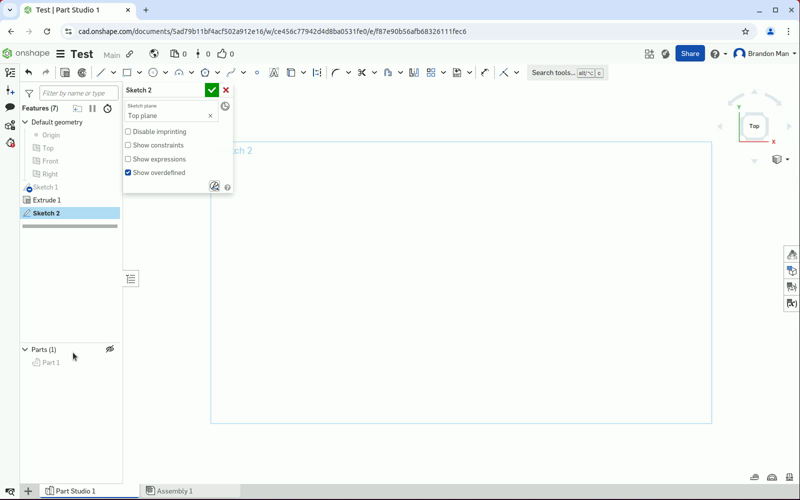
key(l)
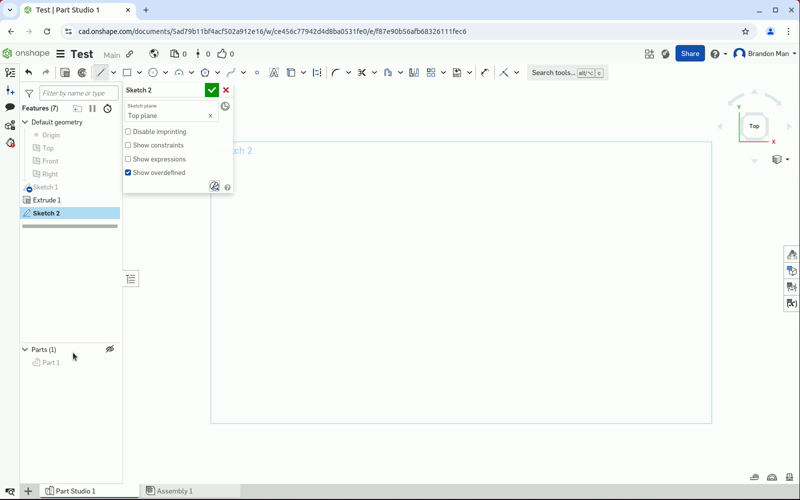
key_down(shift)
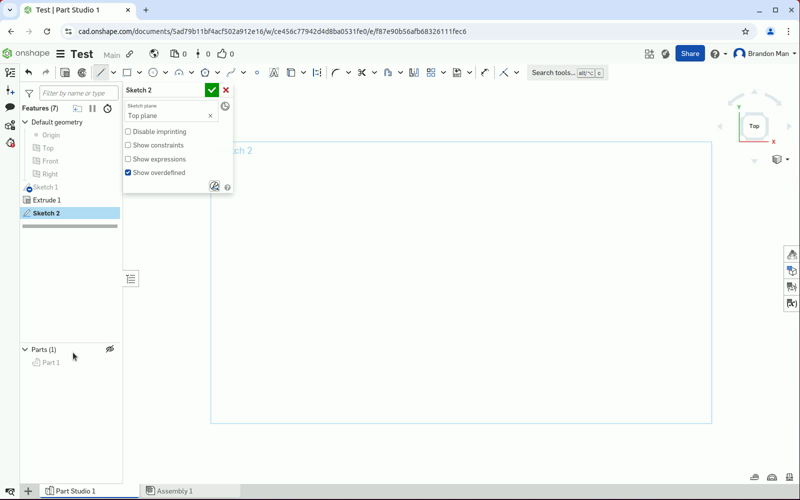
mouse_move(467, 226)
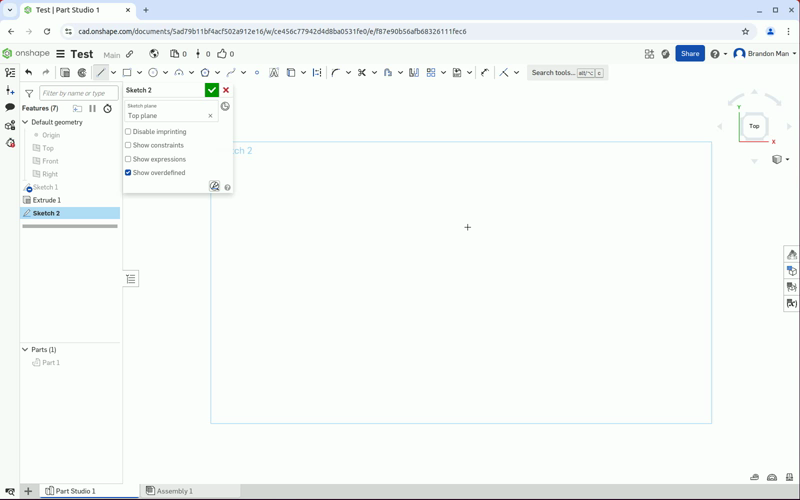
click(467, 226)
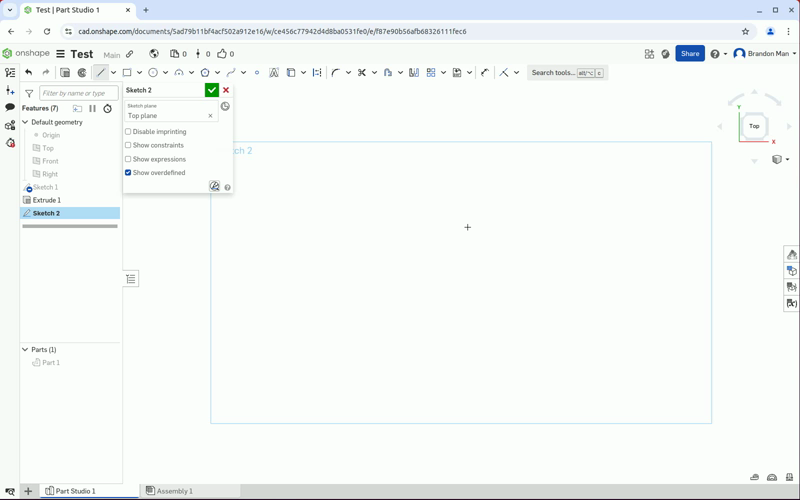
key_up(shift)
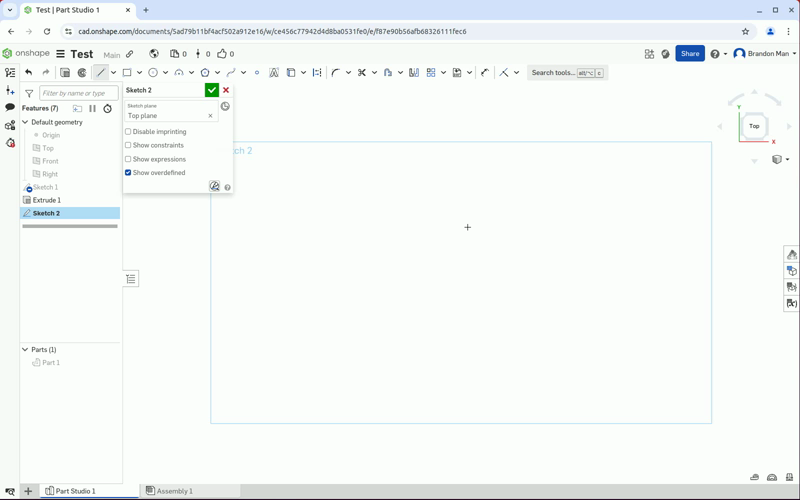
key_down(shift)
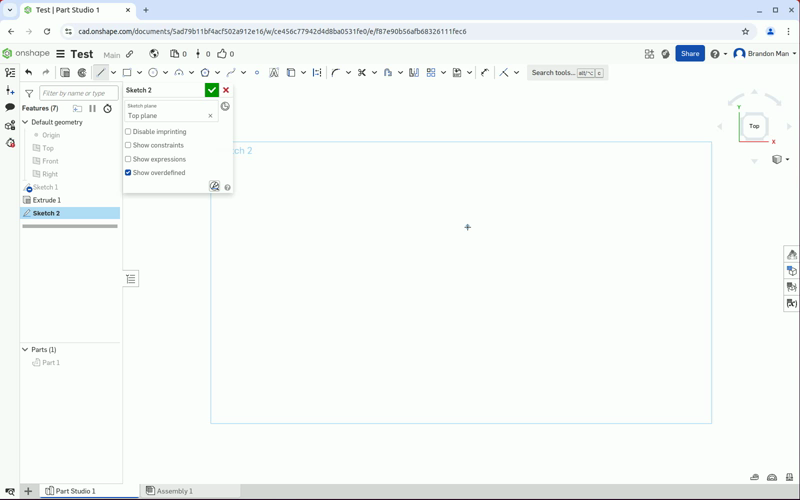
mouse_move(497, 226)
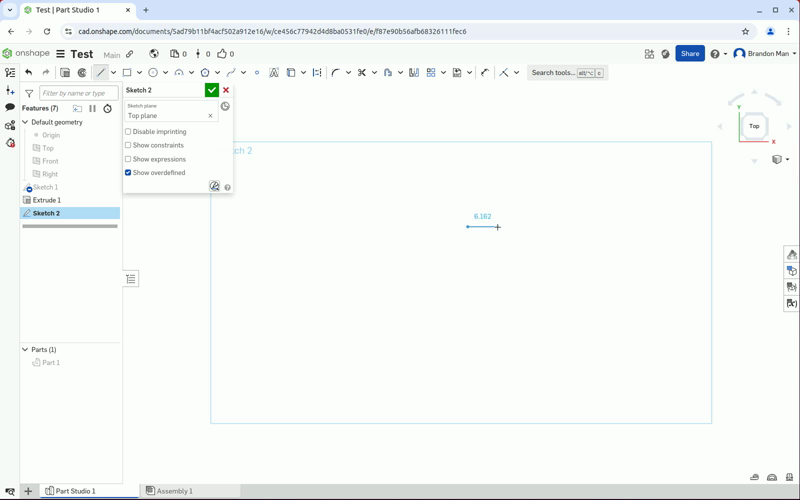
mouse_move(507, 250)
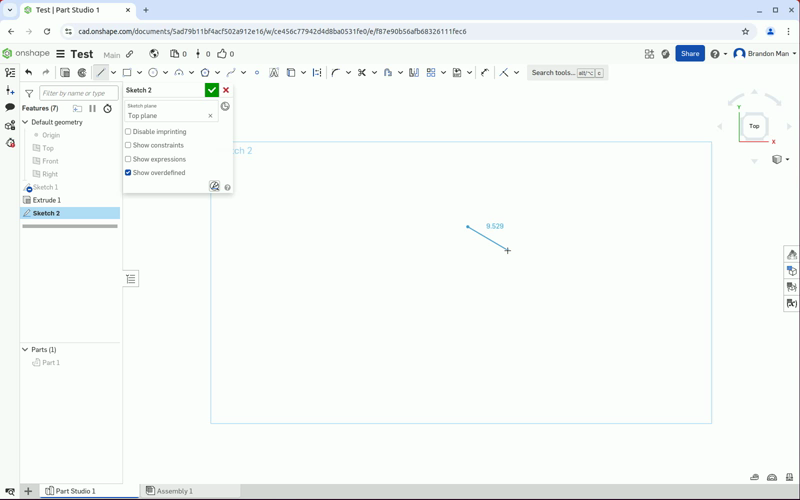
click(507, 250)
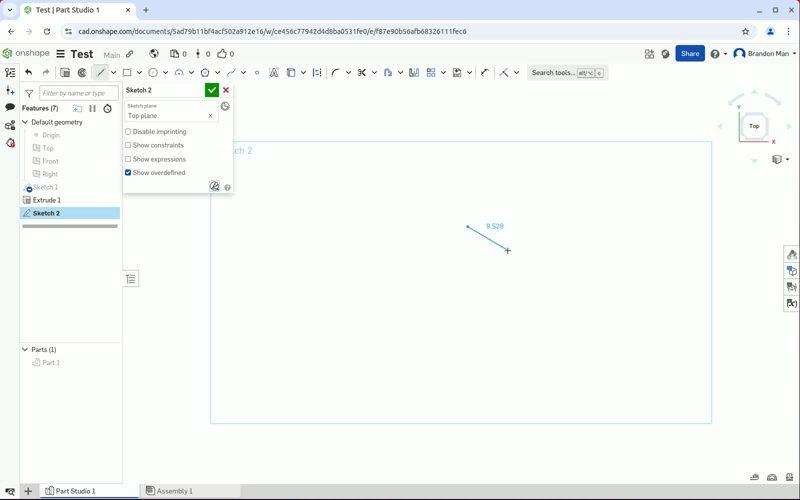
key_up(shift)
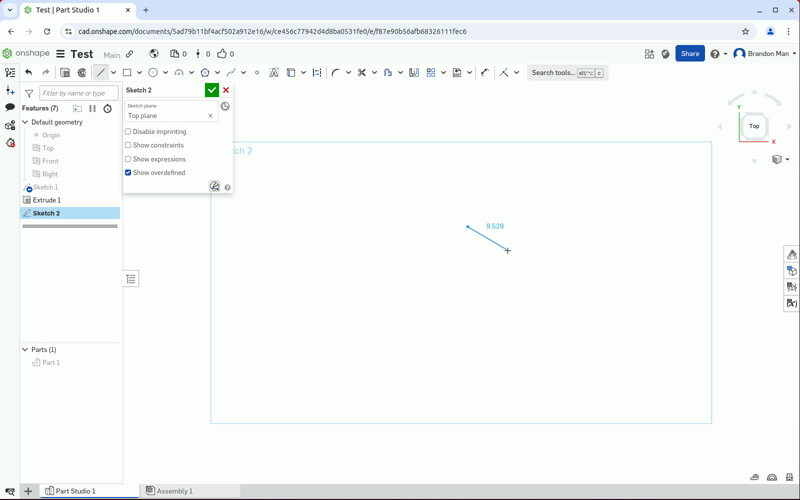
key_down(shift)
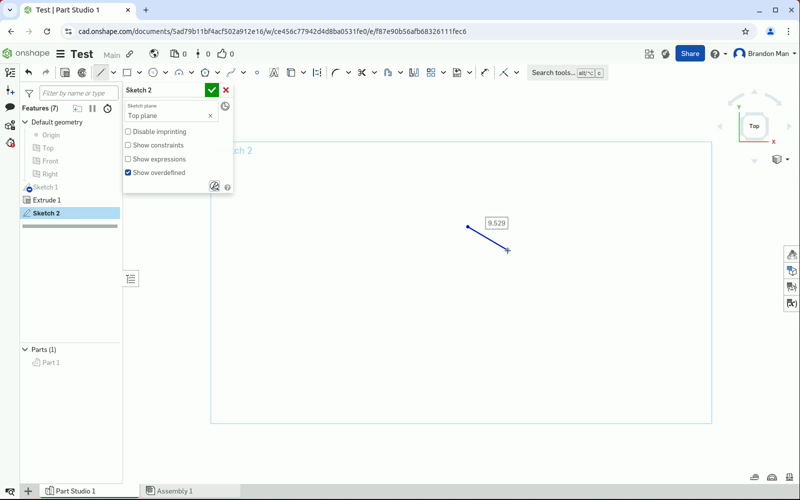
mouse_move(570, 204)
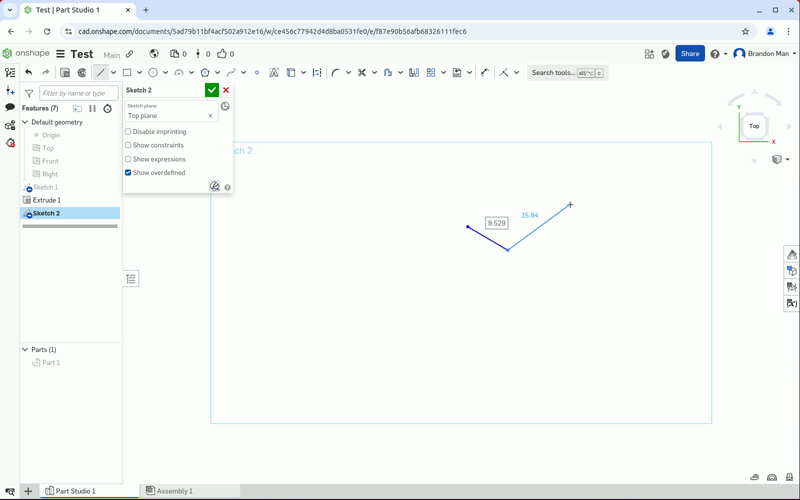
click(570, 204)
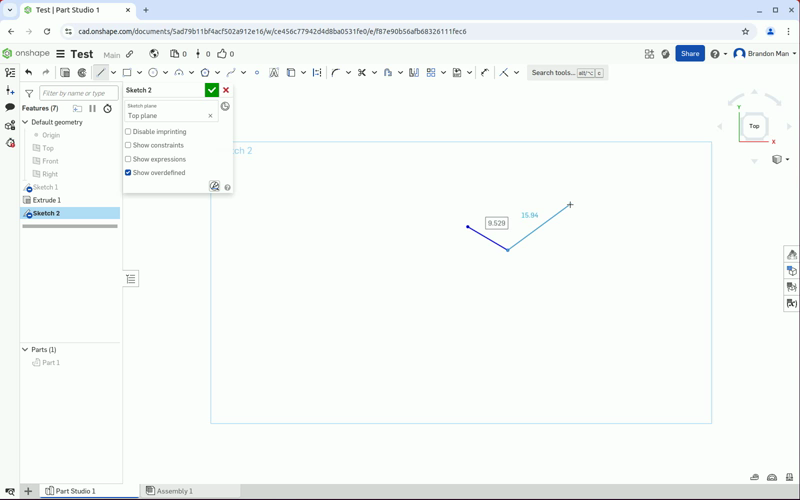
key_up(shift)
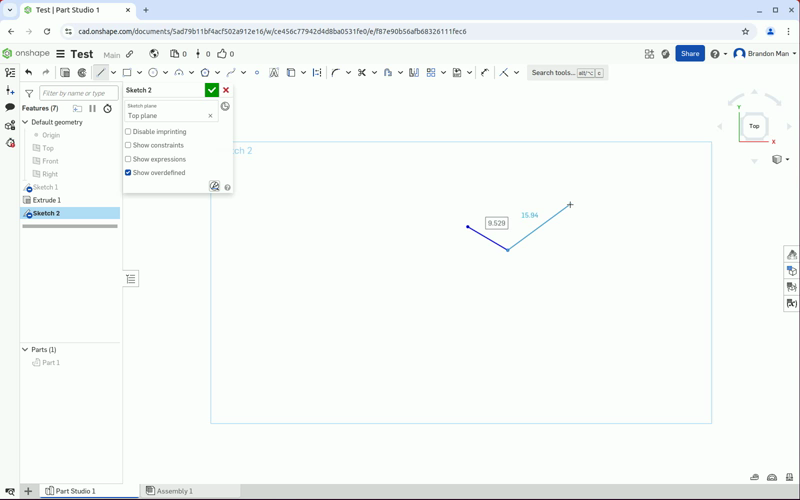
key_down(shift)
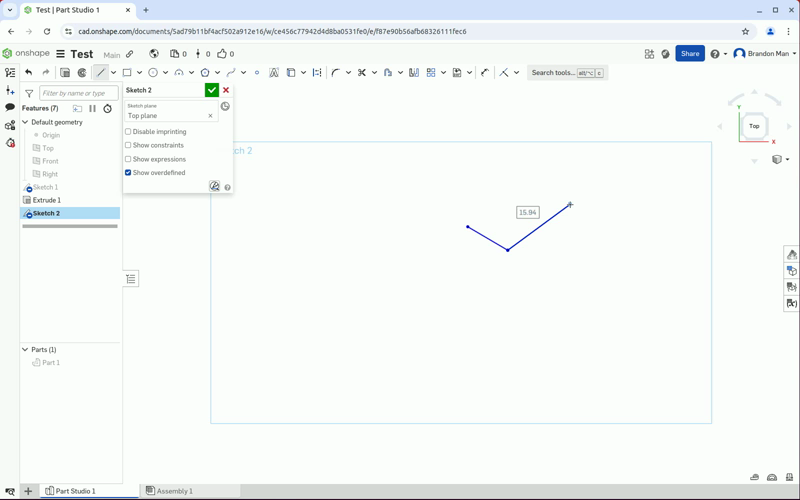
mouse_move(589, 204)
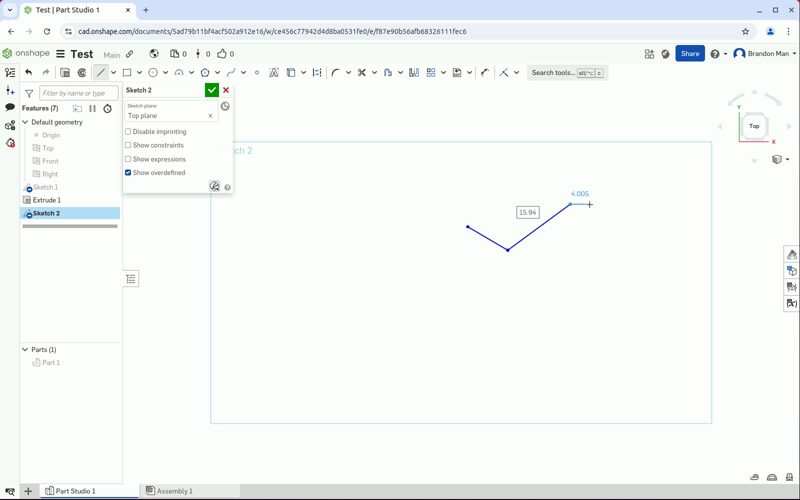
mouse_move(545, 169)
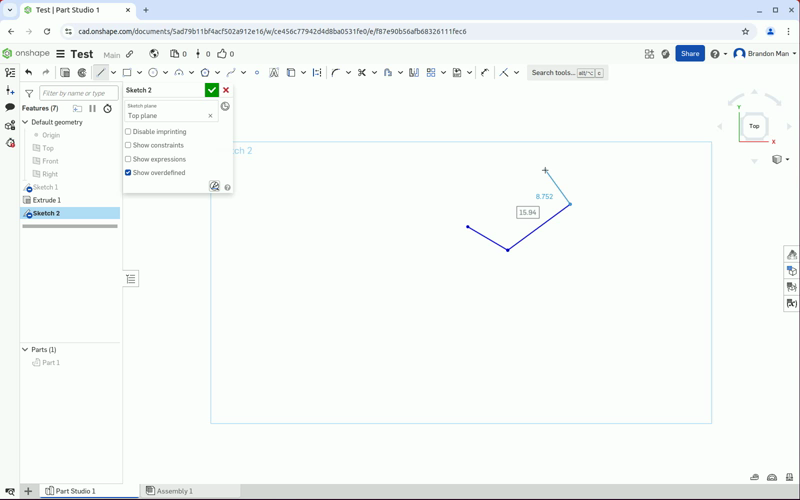
click(545, 169)
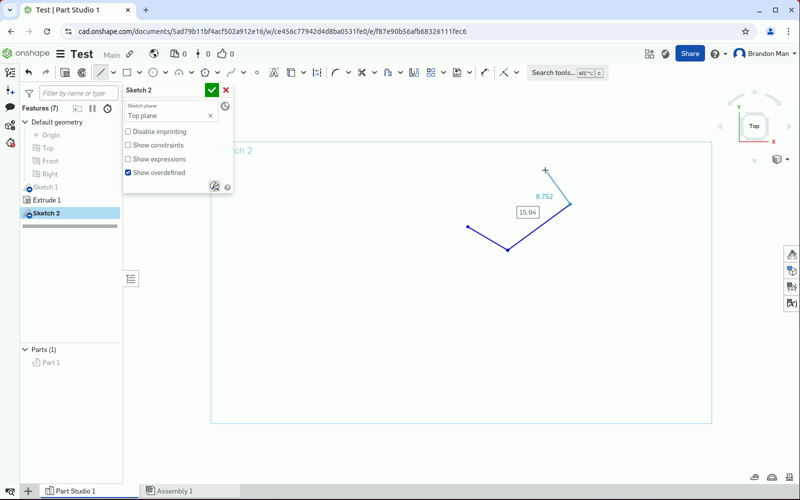
key_up(shift)
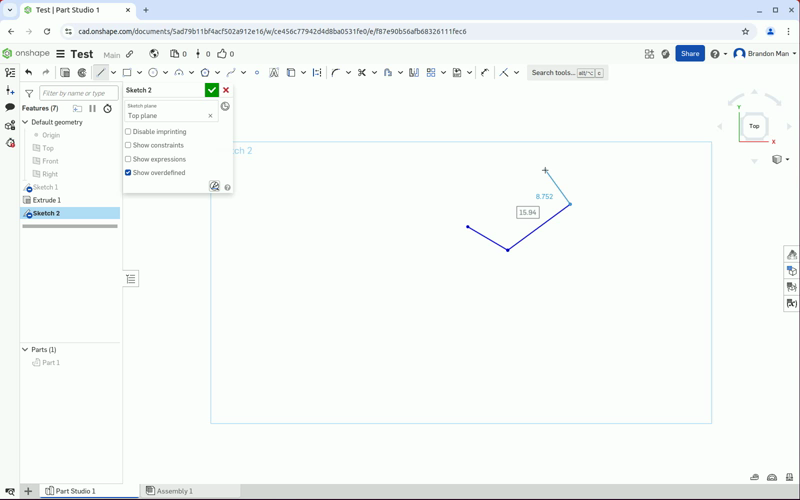
key_down(shift)
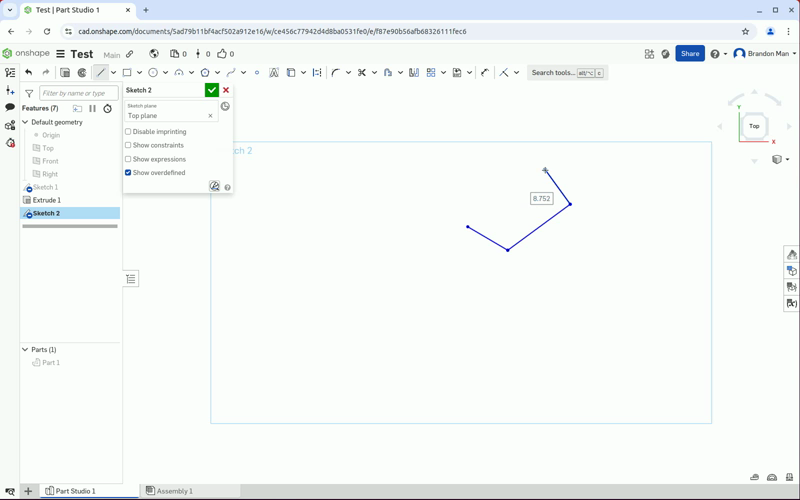
mouse_move(467, 226)
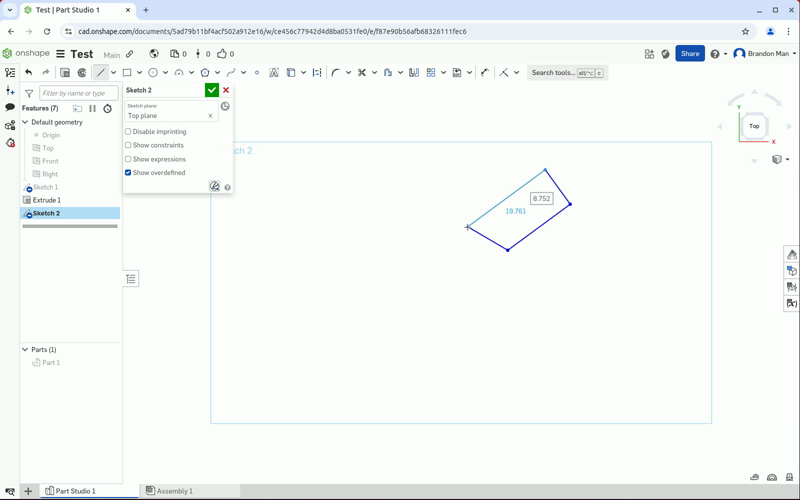
key_up(shift)
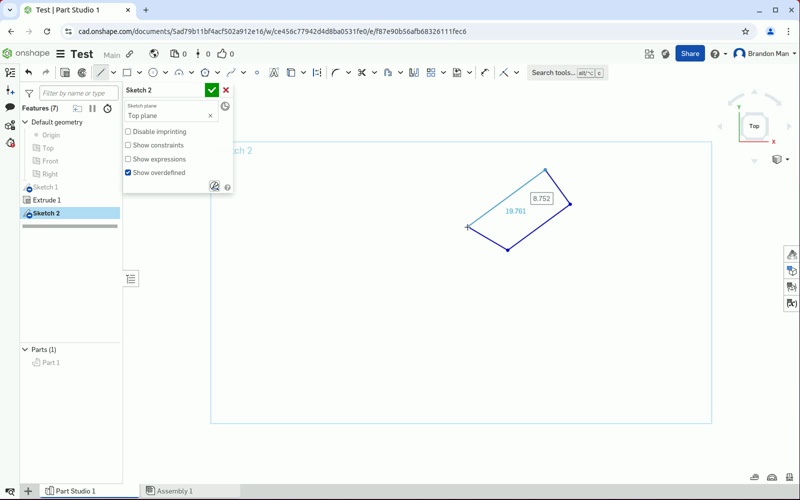
click(467, 226)
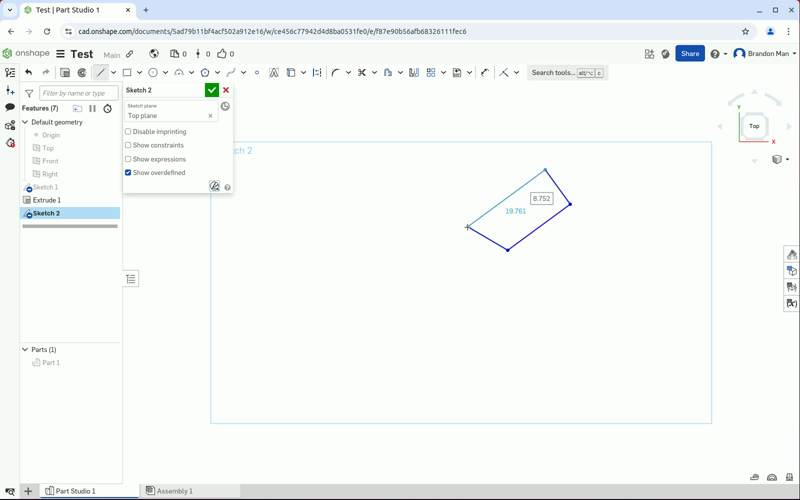
key(esc)
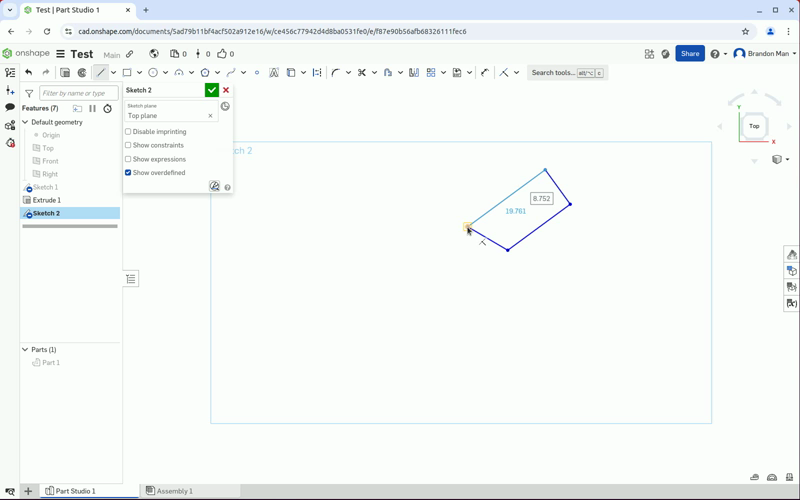
mouse_move(504, 205)
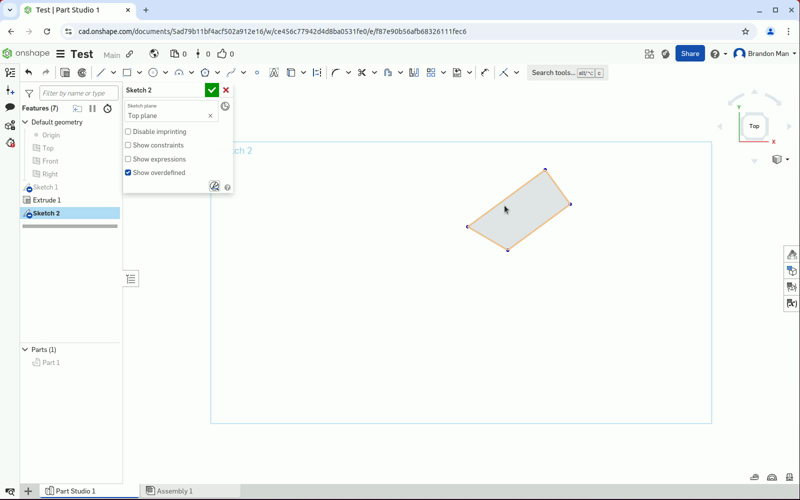
click(504, 205)
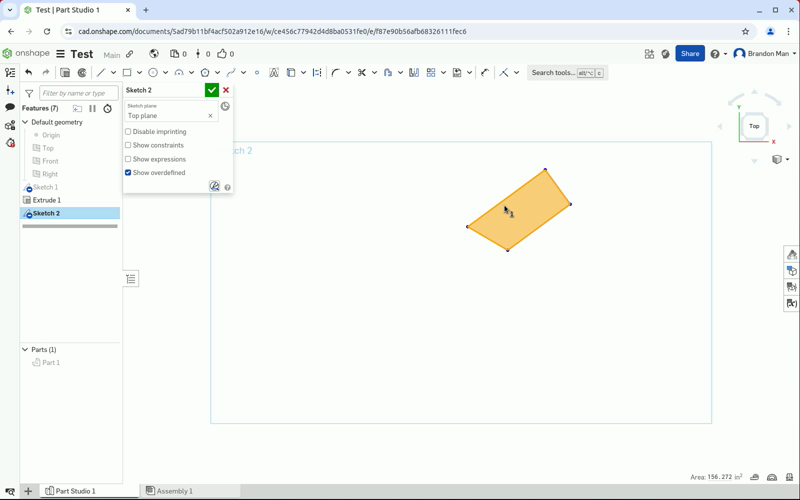
mouse_move(73, 352)
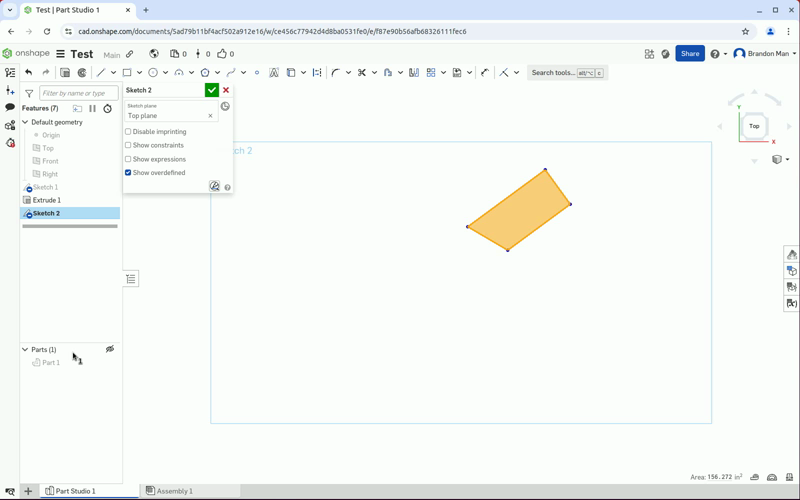
key(shift+y)
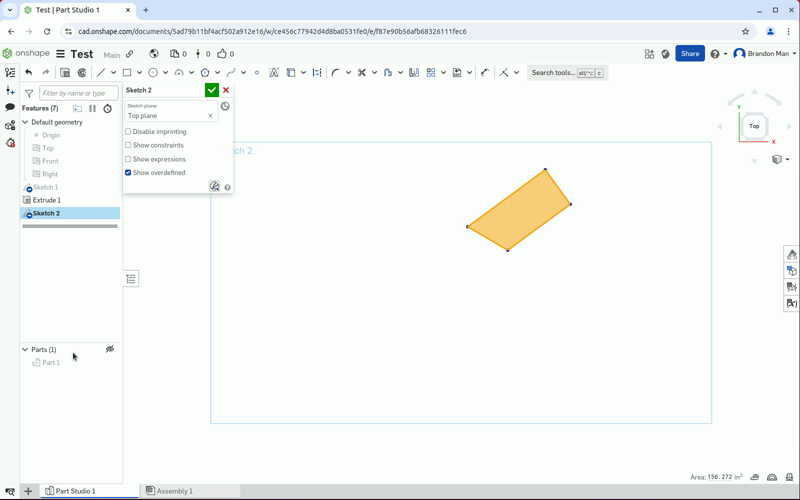
key(shift+e)
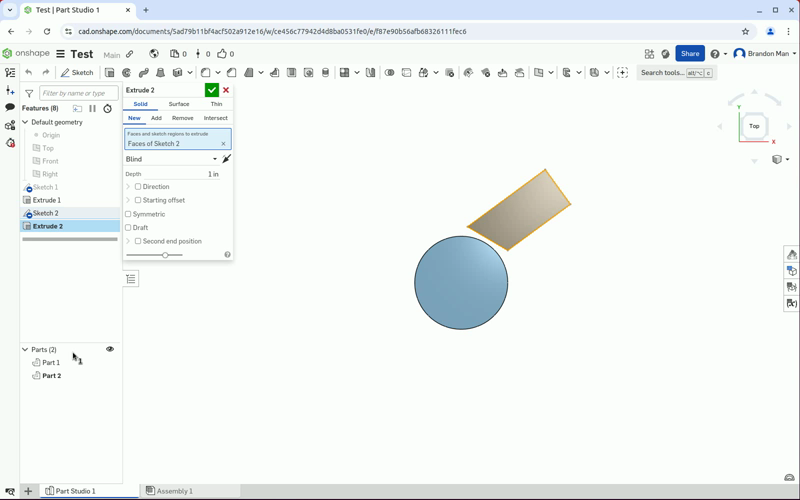
mouse_move(143, 106)
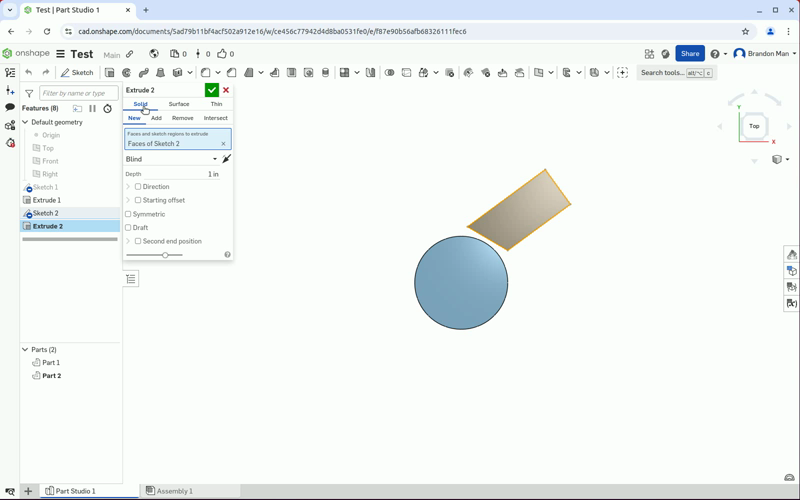
click(143, 106)
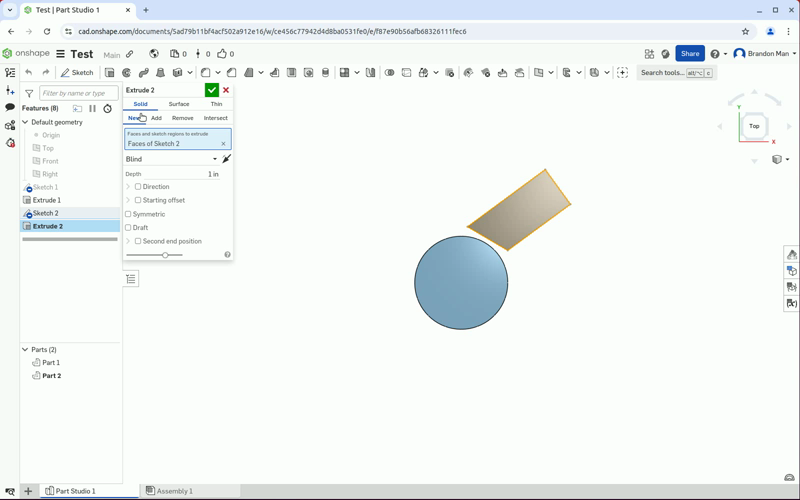
mouse_move(137, 120)
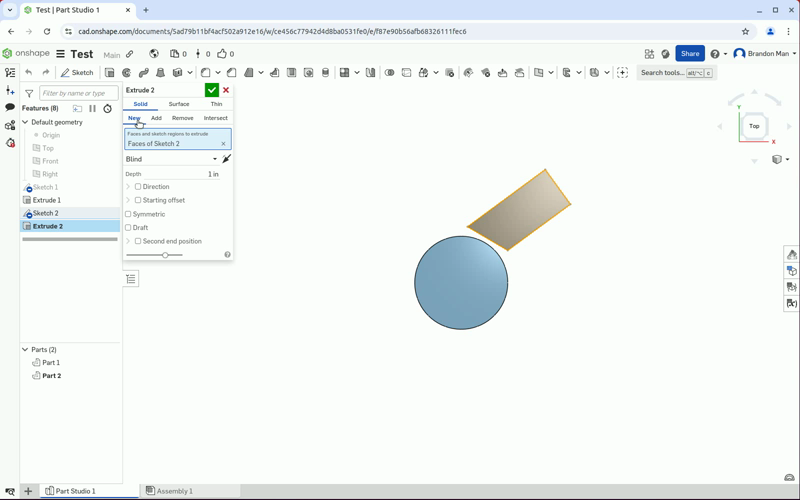
click(137, 120)
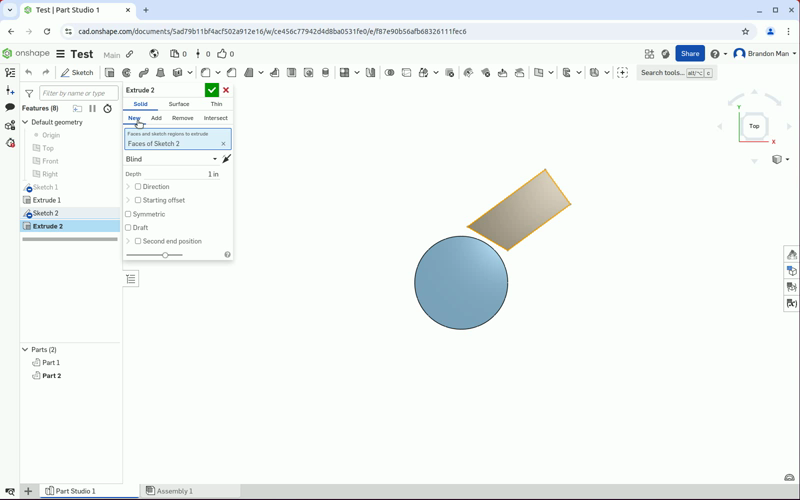
key(tab, 4)
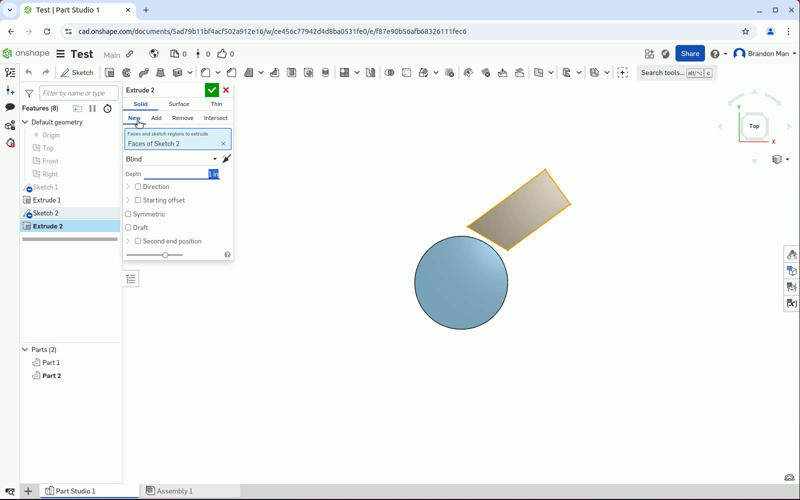
text(13.721)
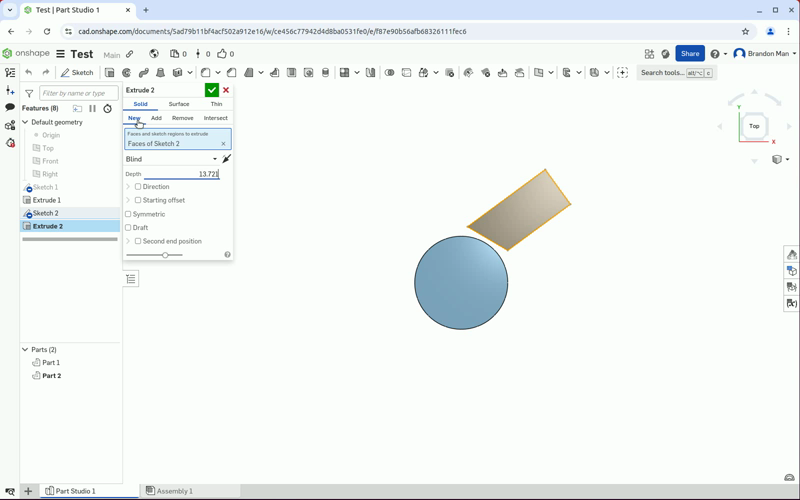
key(enter)
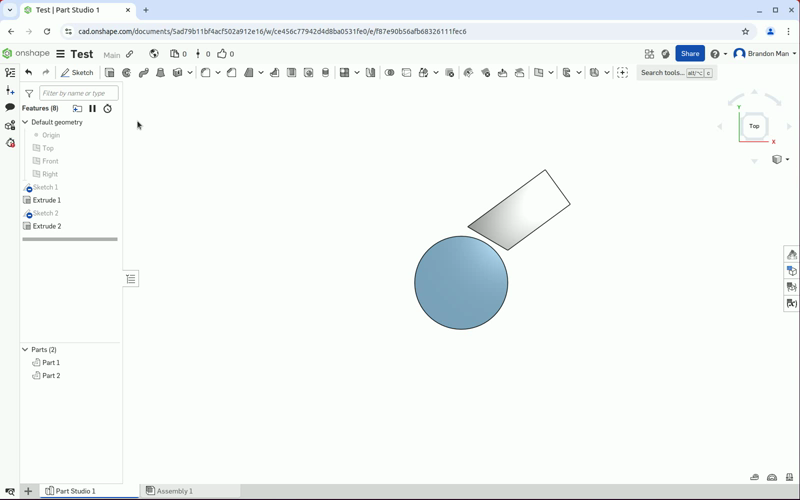
key(shift+h)
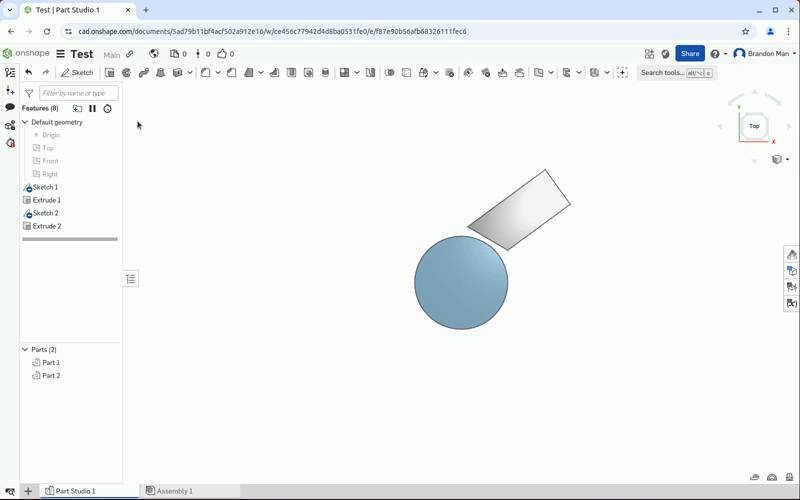
key(shift+h)
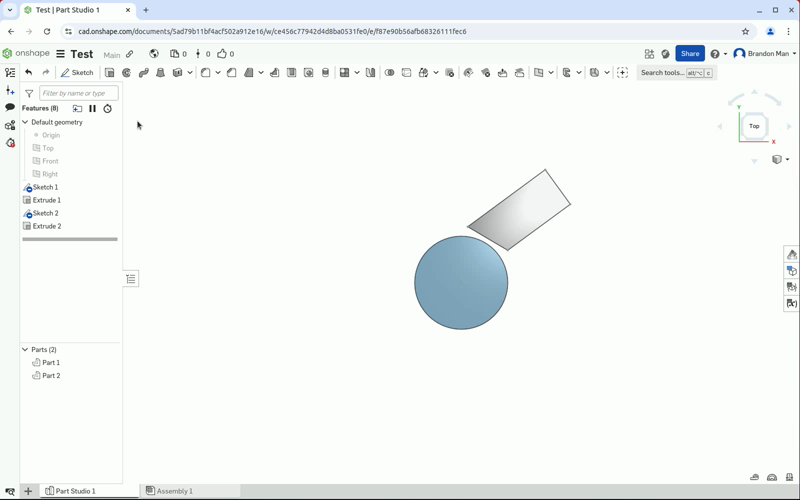
key(shift+7)
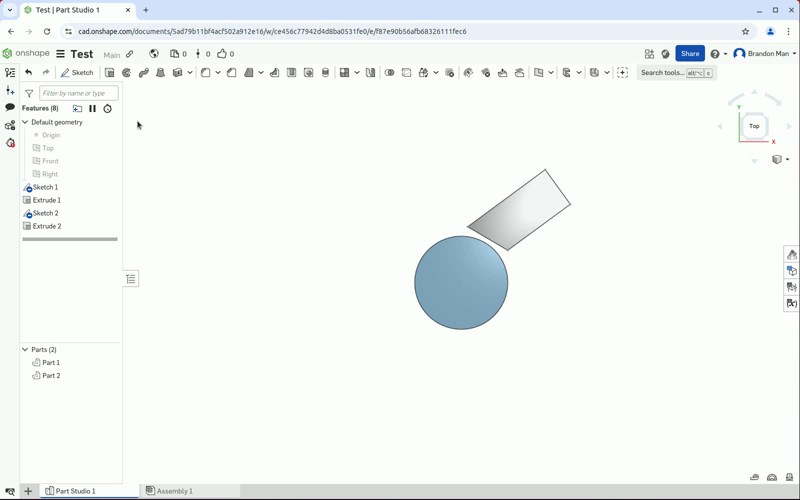
key(up, 3)
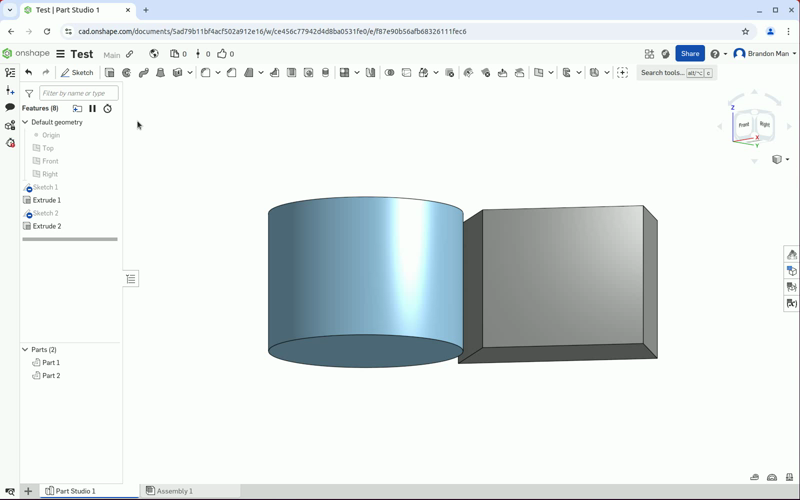
key(left, 3)
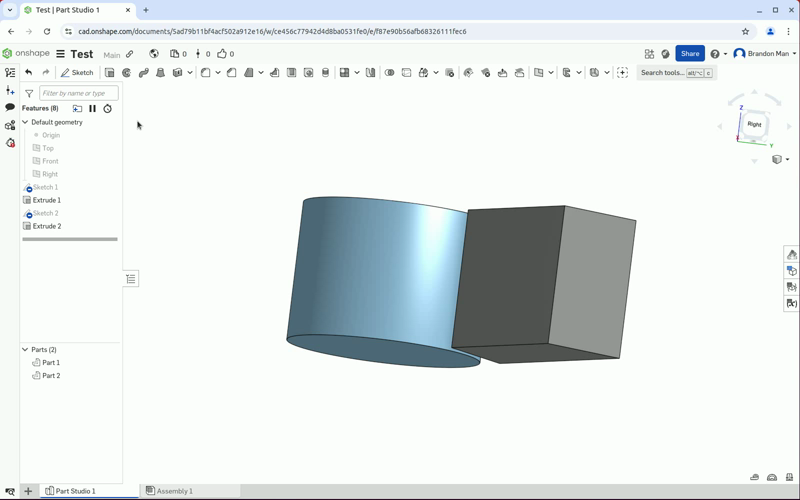
key(right, 3)
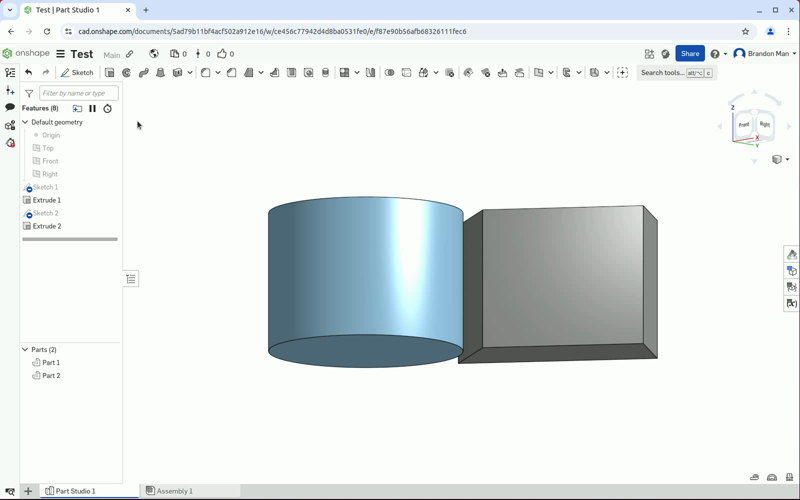
key(down, 3)
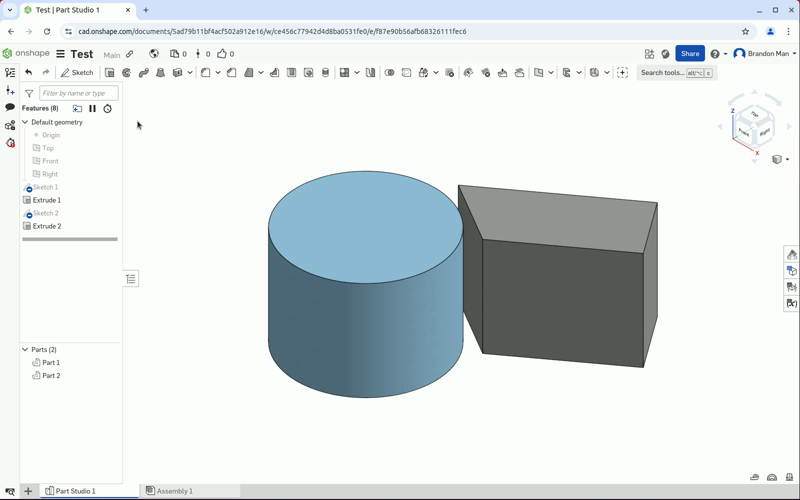
mouse_move(73, 189)
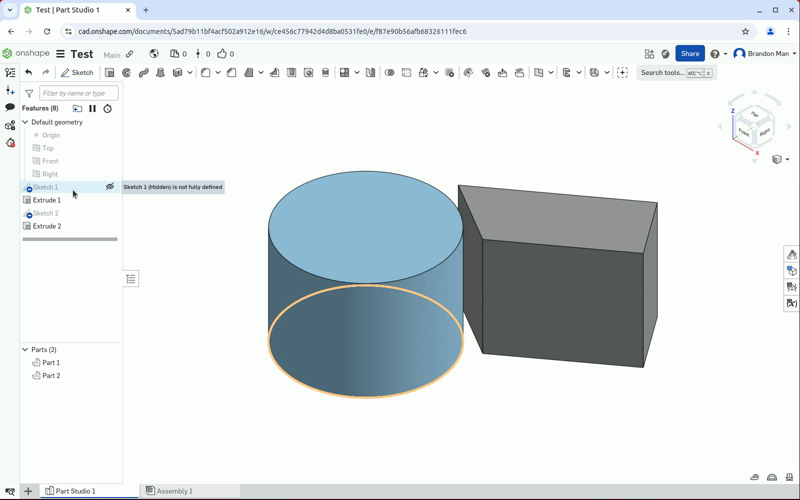
click(73, 189)